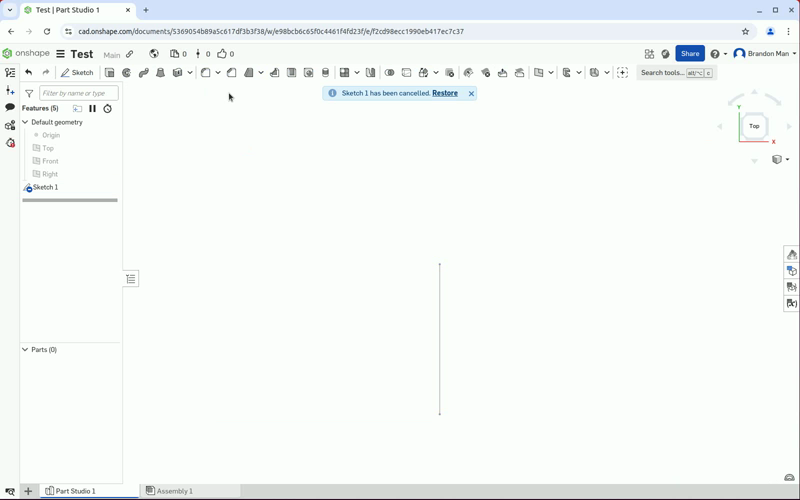
key(shift+h)
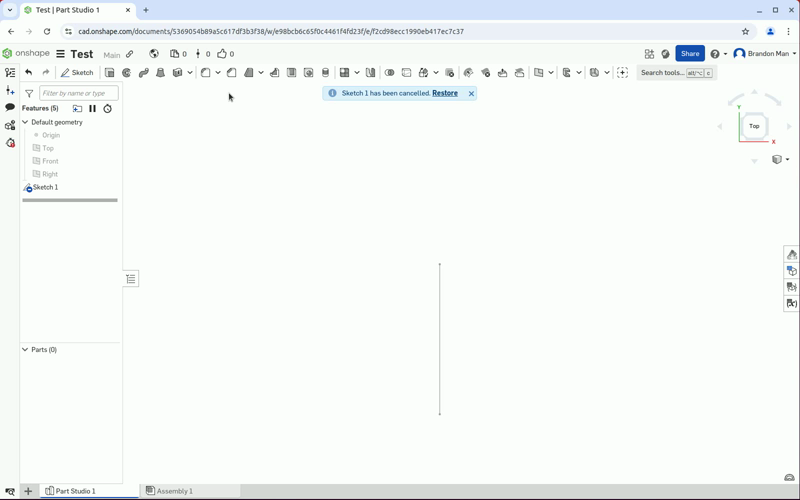
key(shift+s)
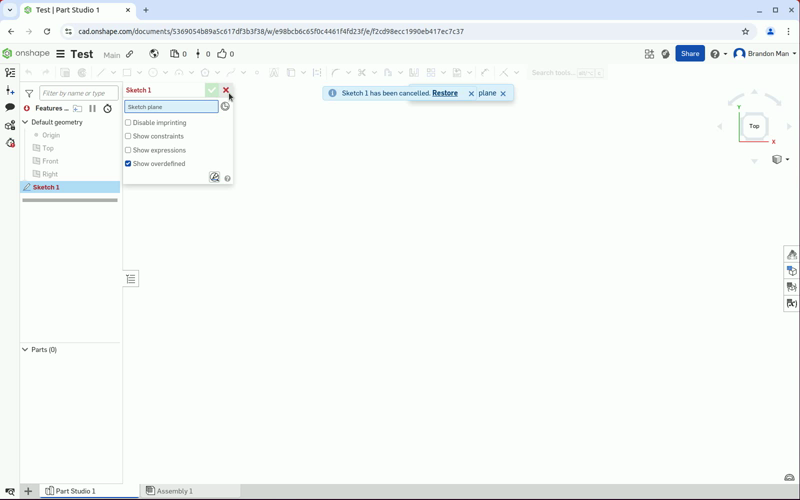
mouse_move(73, 150)
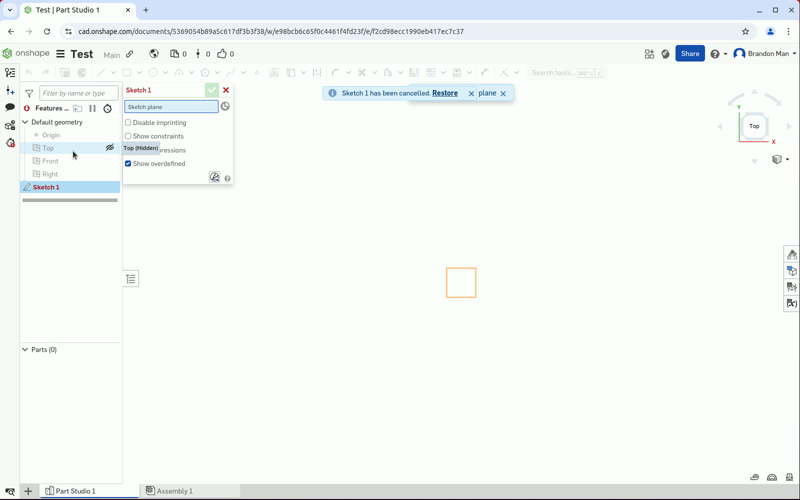
click(73, 150)
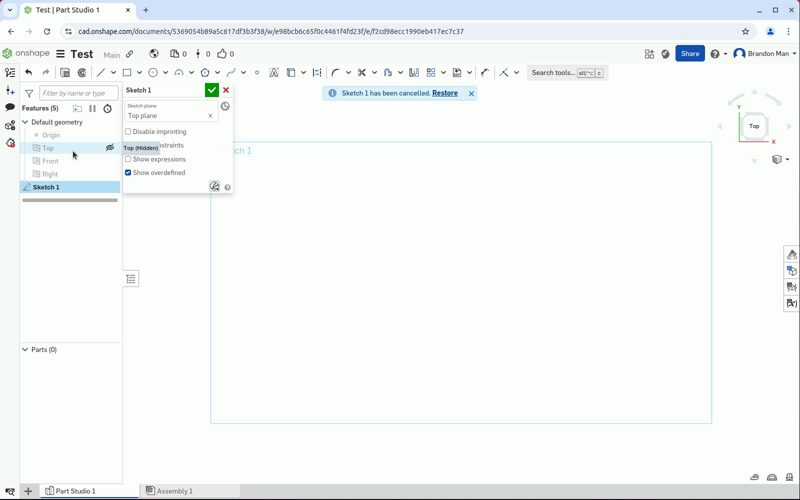
mouse_move(73, 352)
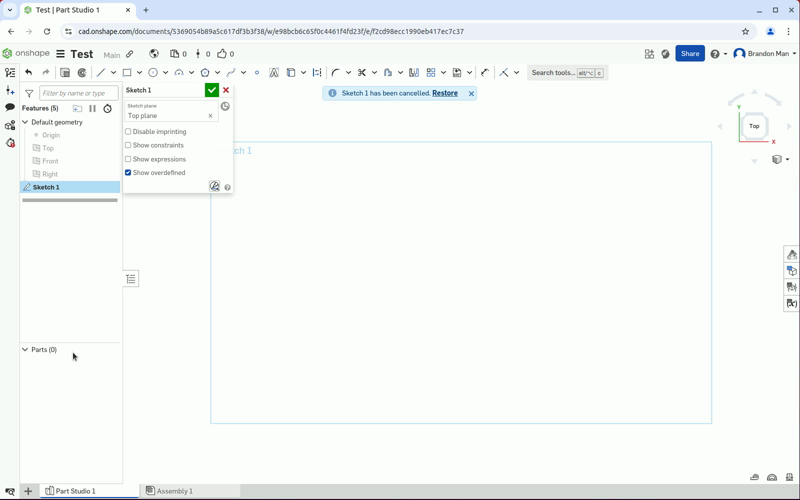
key(y)
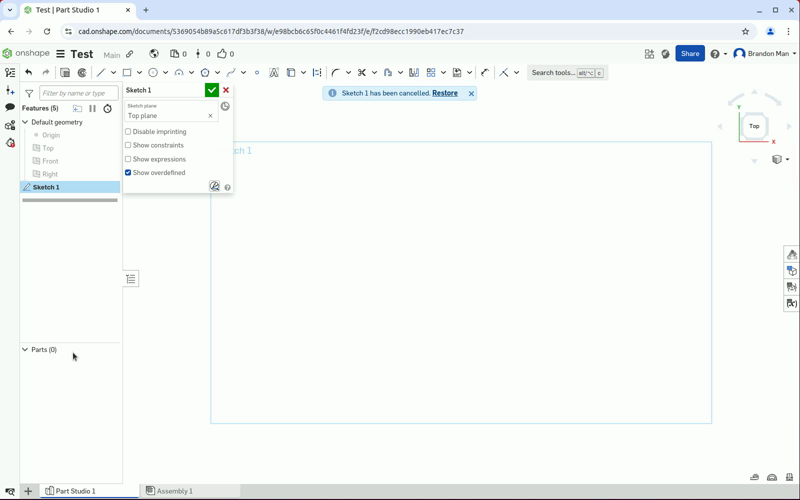
key(c)
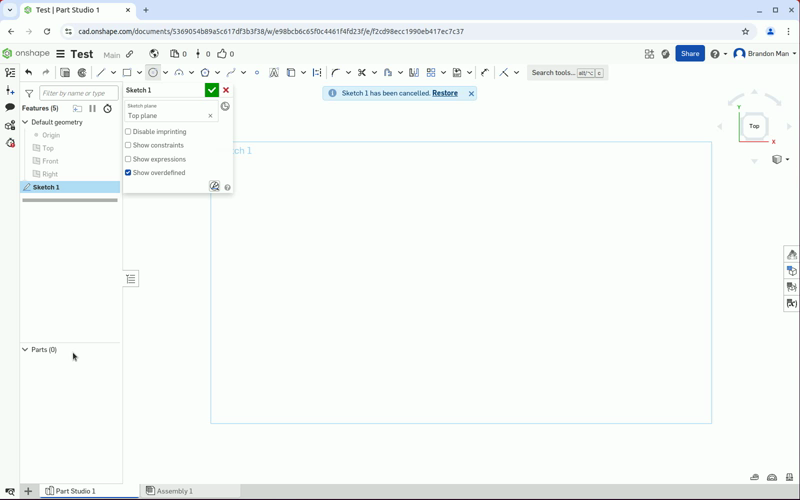
key_down(shift)
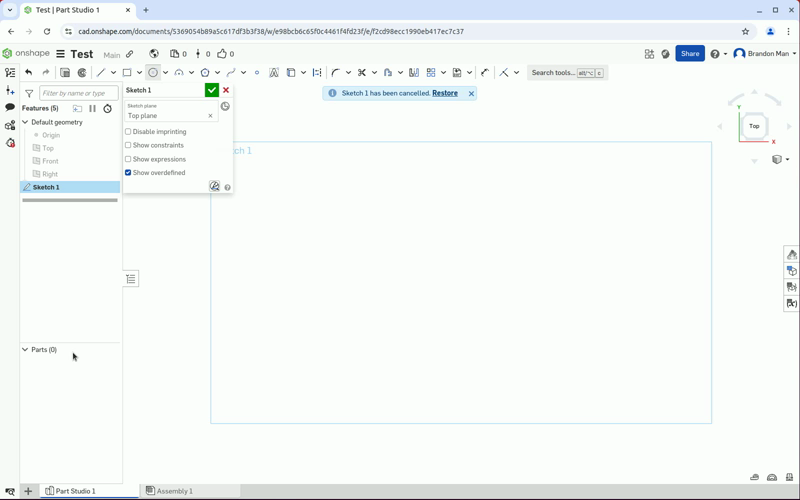
mouse_move(461, 282)
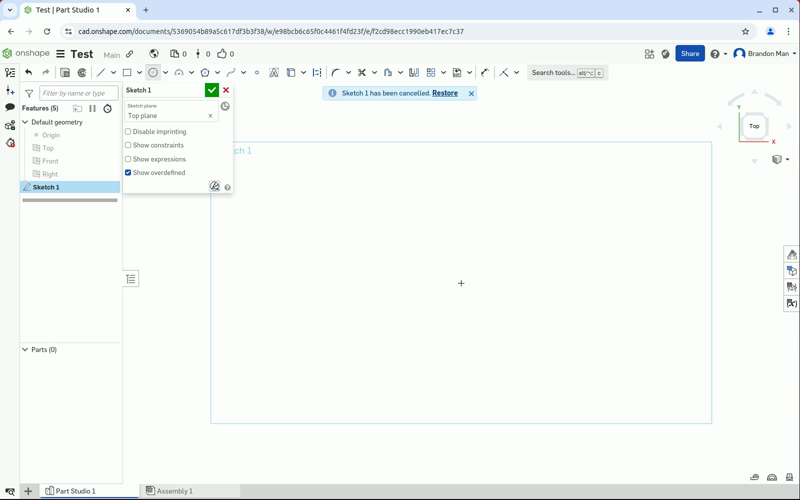
click(461, 282)
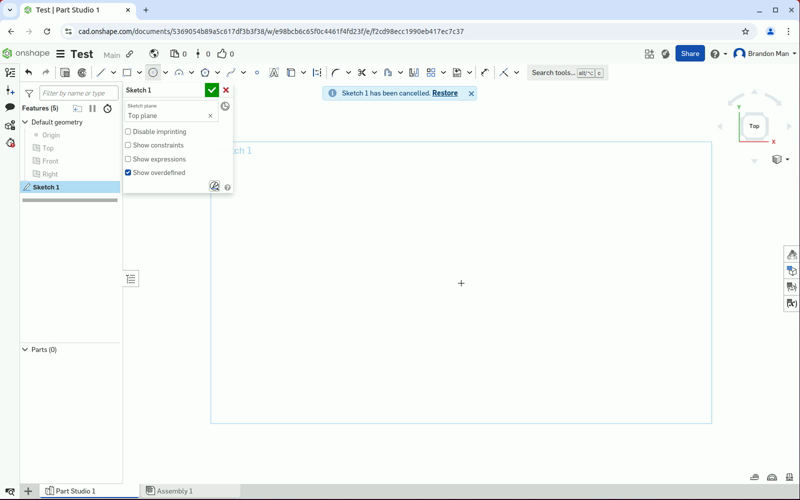
key_up(shift)
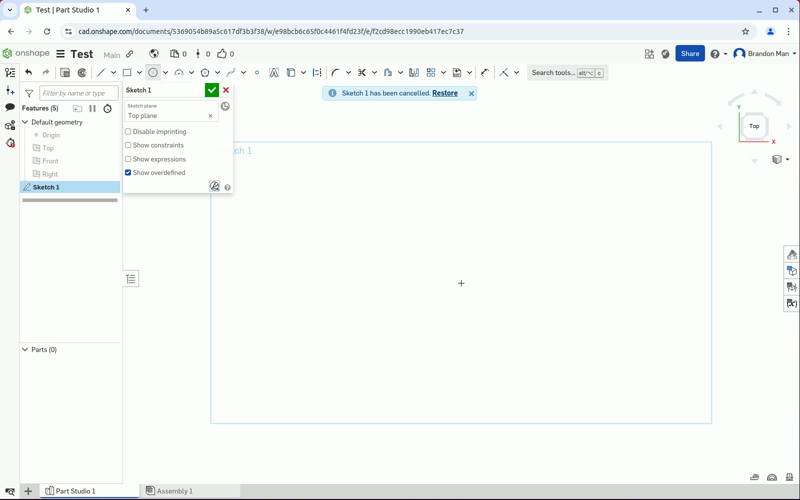
mouse_move(574, 282)
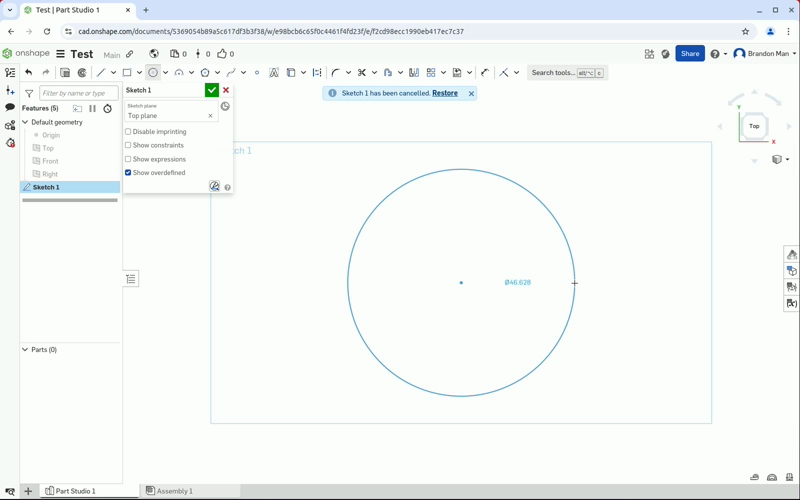
click(574, 282)
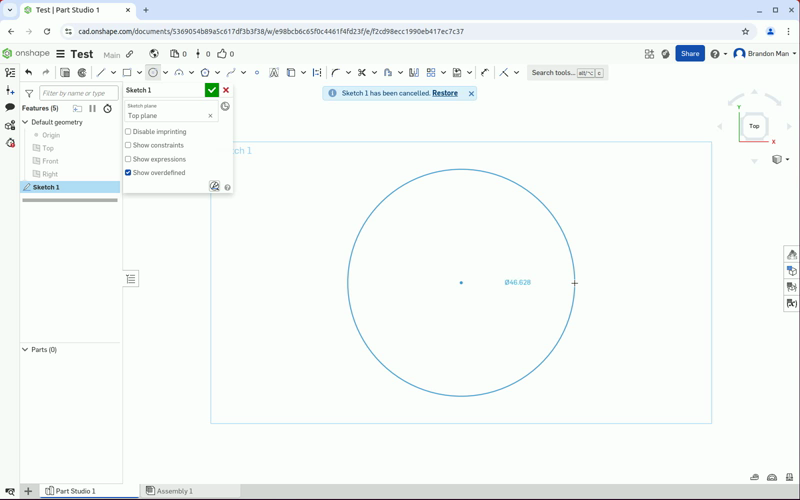
key(esc)
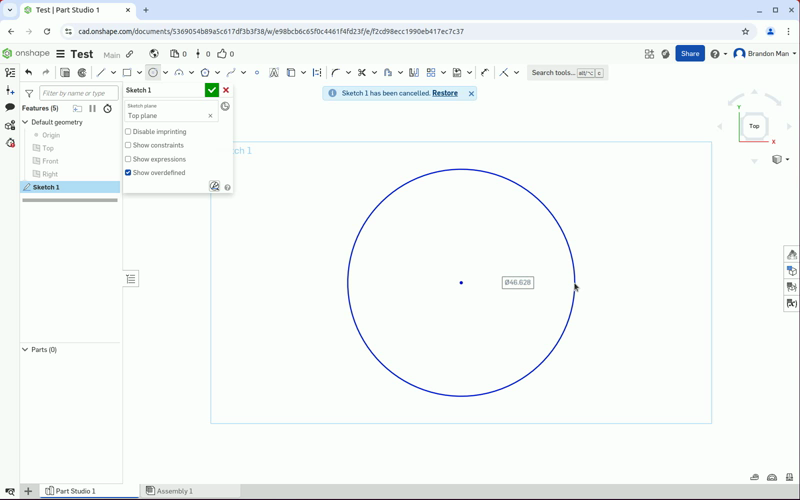
key(c)
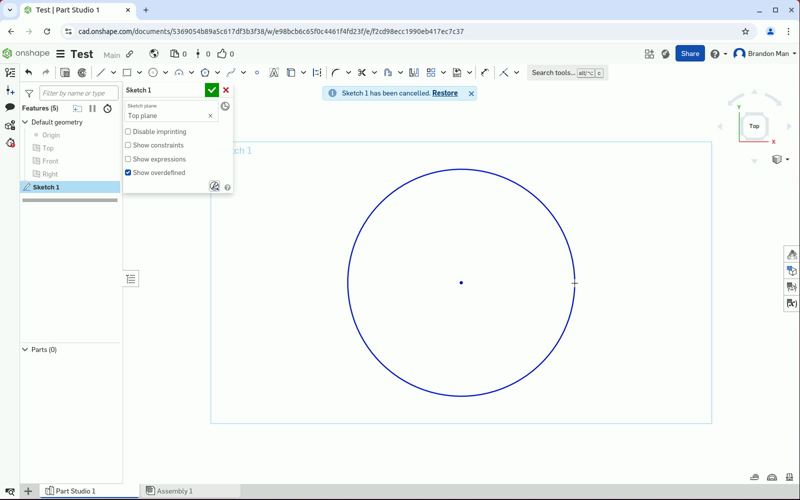
key_down(shift)
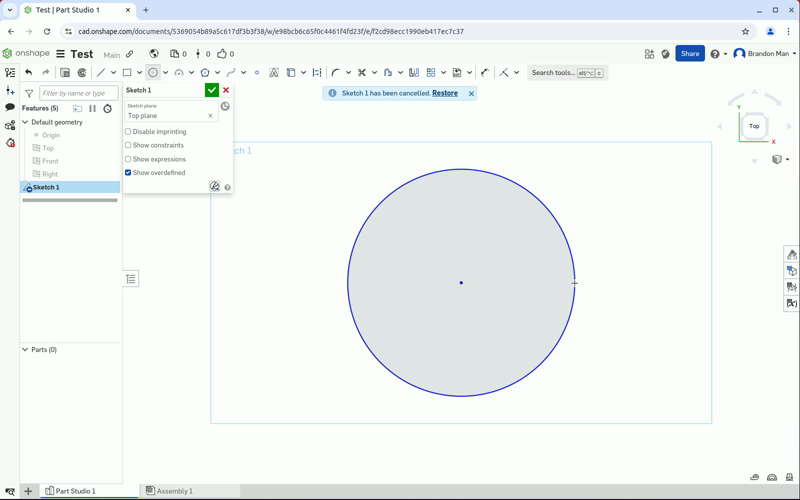
mouse_move(461, 282)
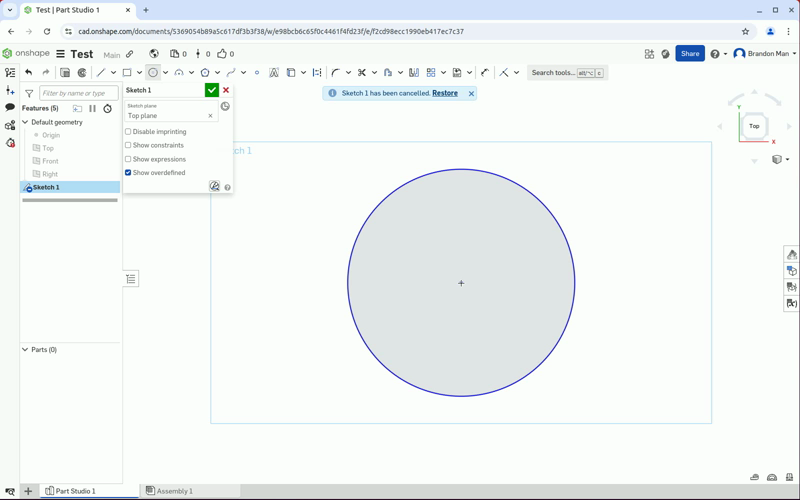
click(461, 282)
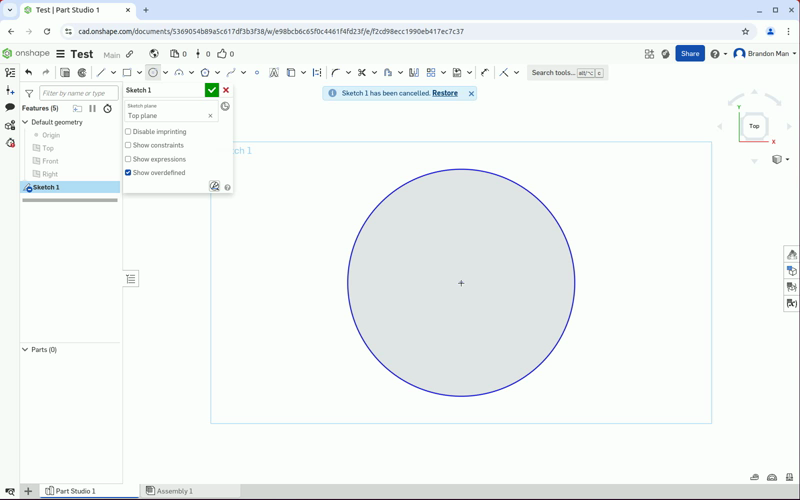
key_up(shift)
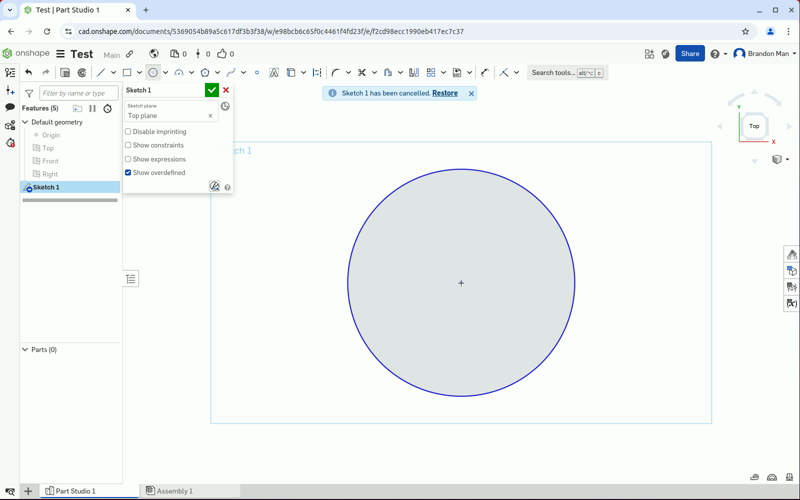
mouse_move(569, 282)
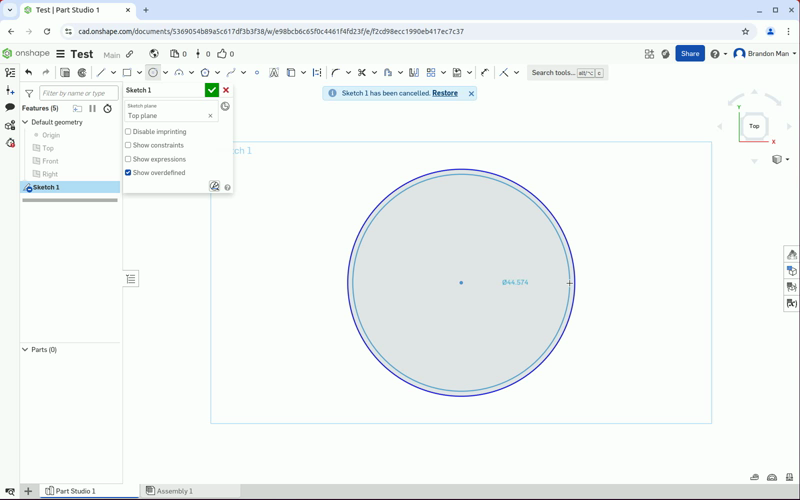
click(569, 282)
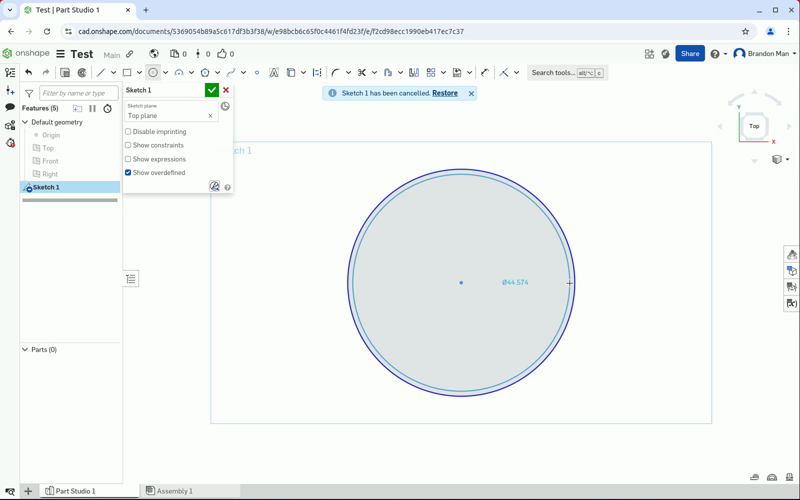
key(esc)
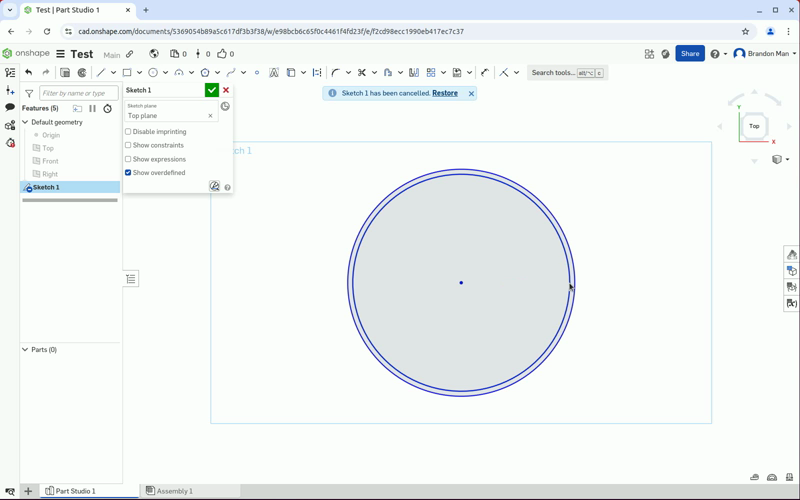
mouse_move(377, 210)
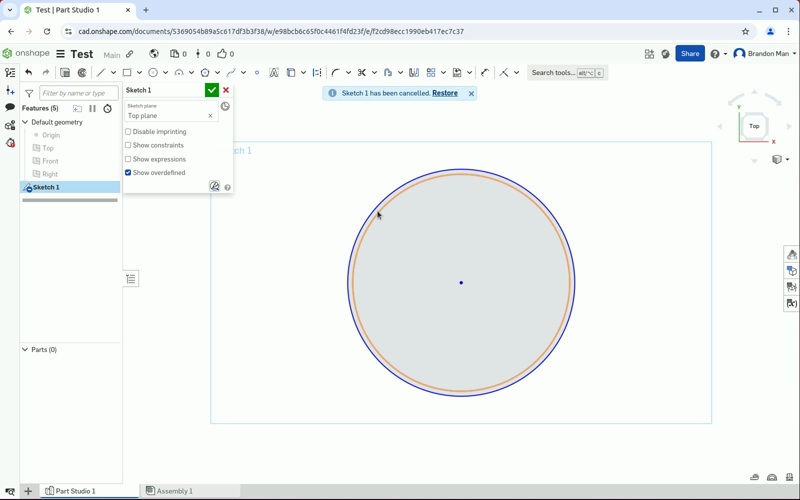
click(377, 210)
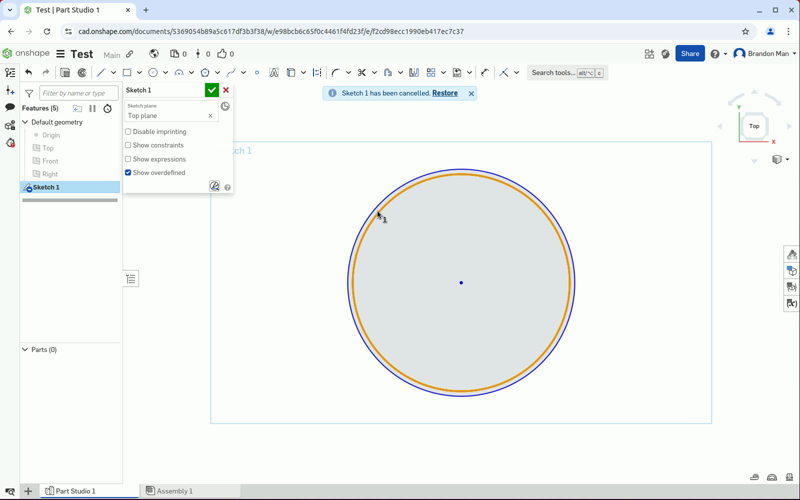
mouse_move(73, 352)
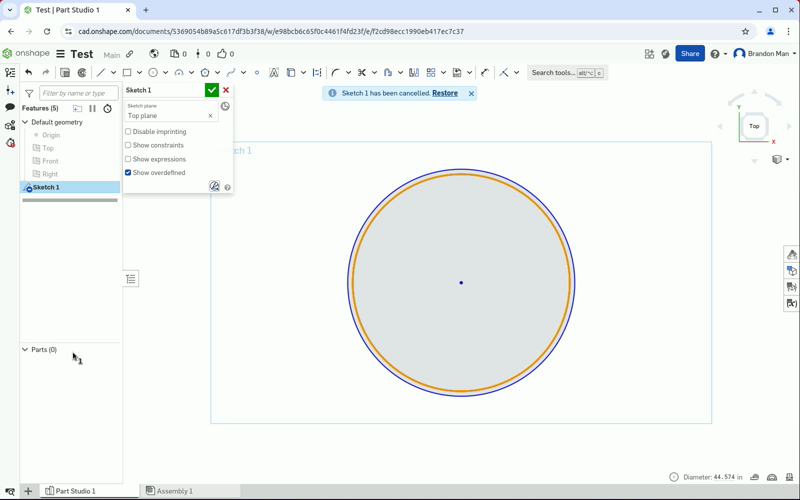
key(shift+y)
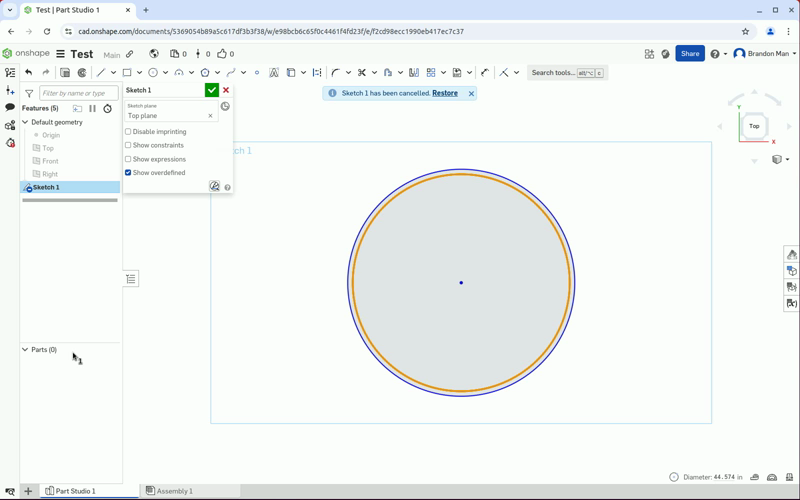
key(shift+e)
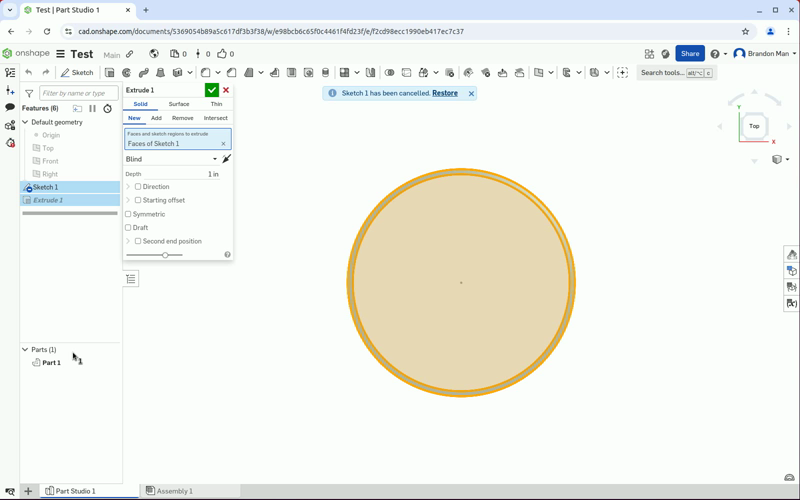
mouse_move(143, 106)
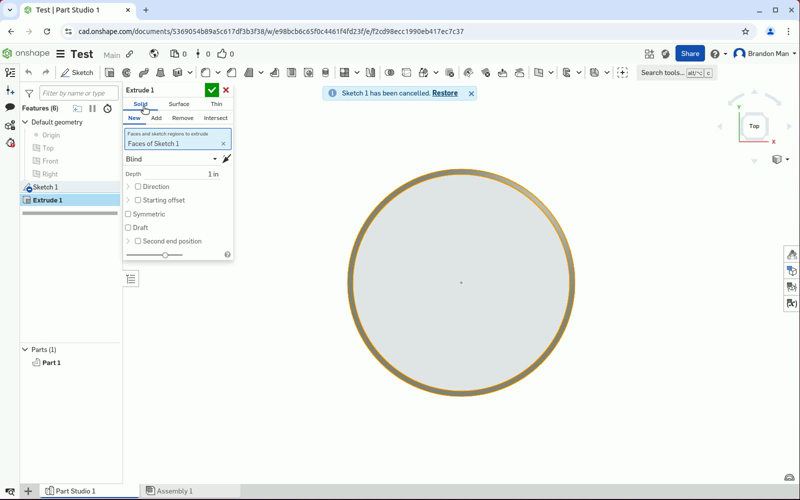
click(143, 106)
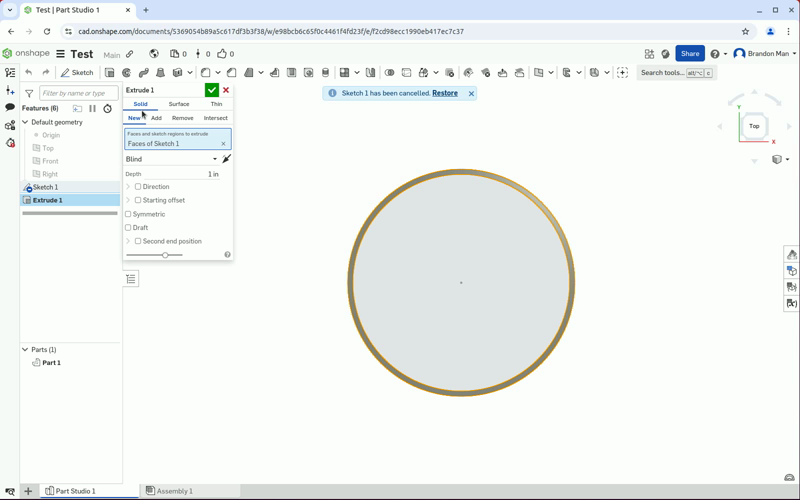
mouse_move(137, 120)
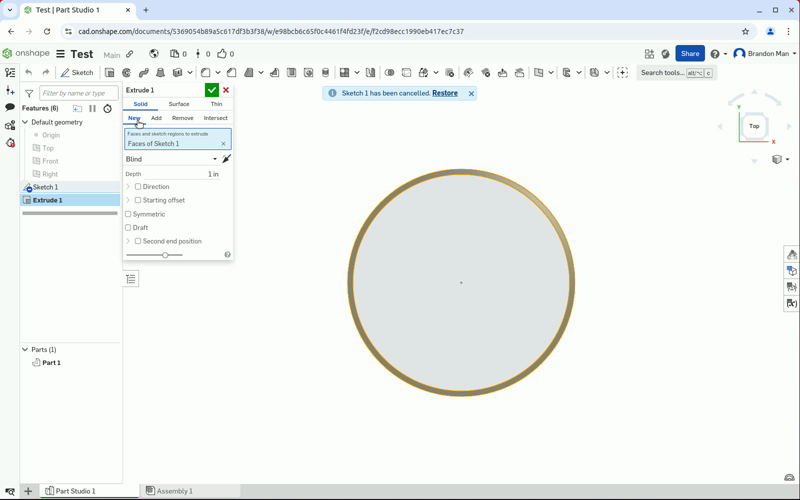
click(137, 120)
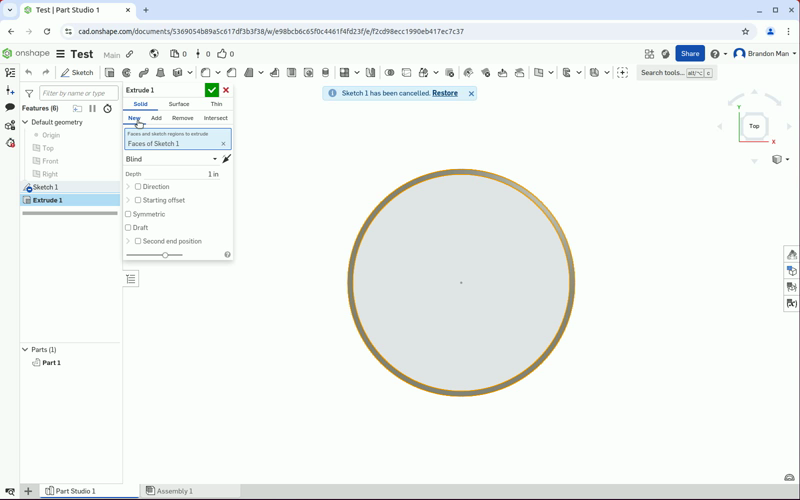
key(tab, 4)
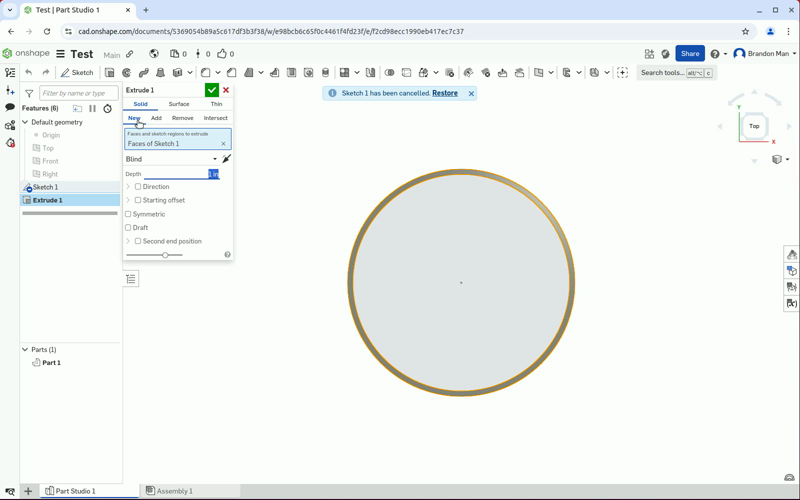
text(-22.627)
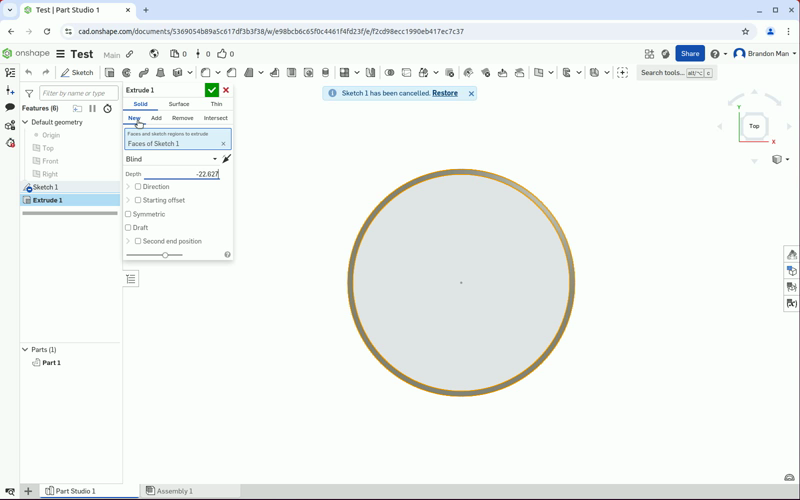
key(enter)
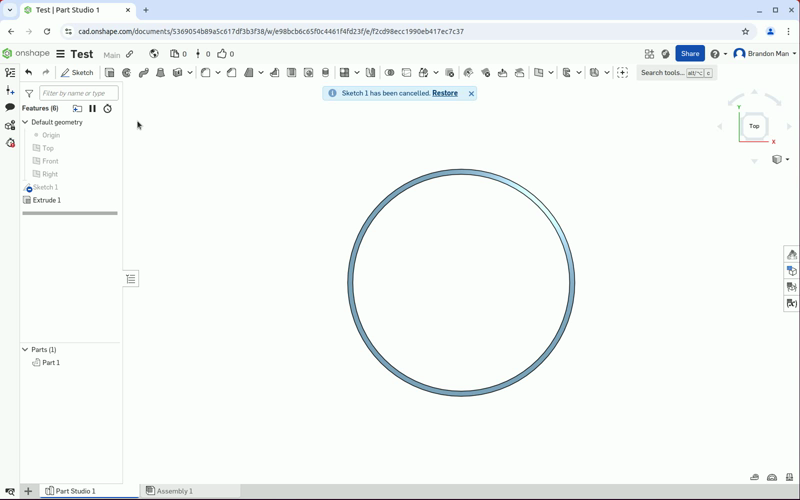
key(shift+h)
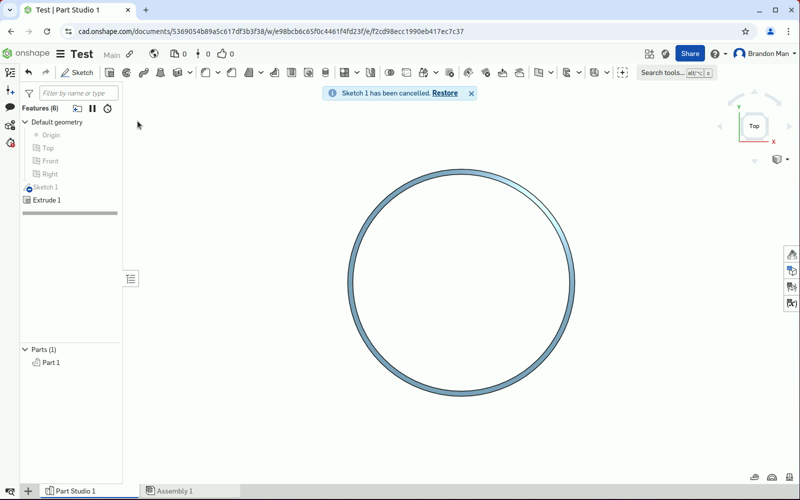
key(shift+h)
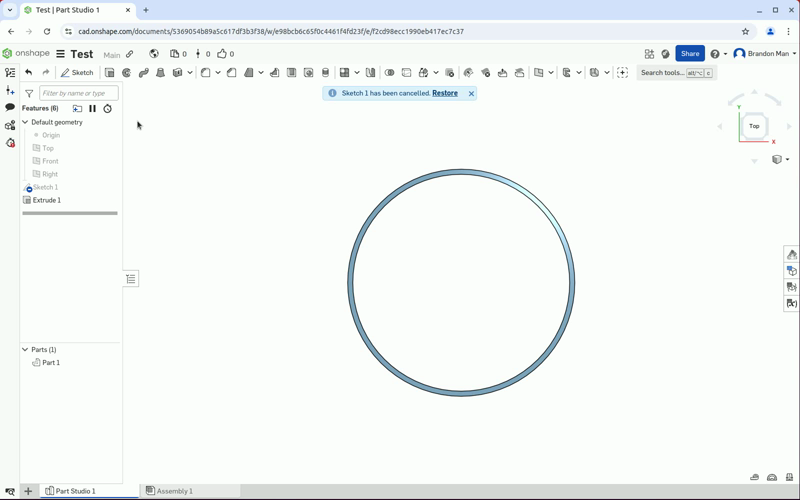
mouse_move(73, 189)
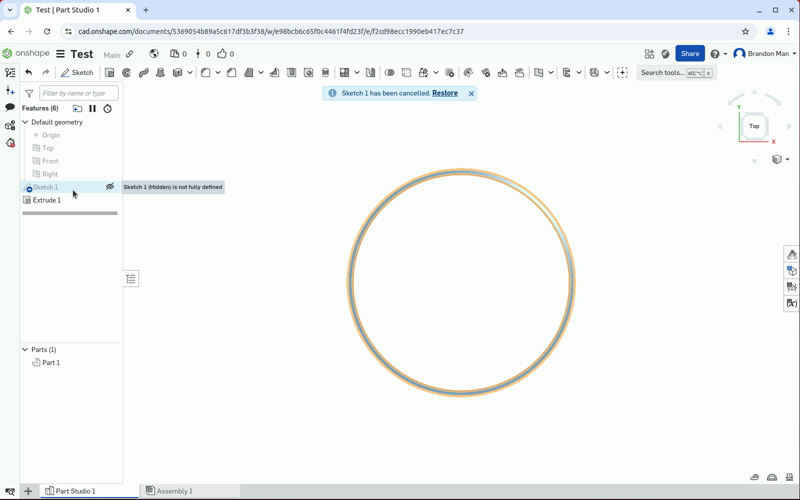
click(73, 189)
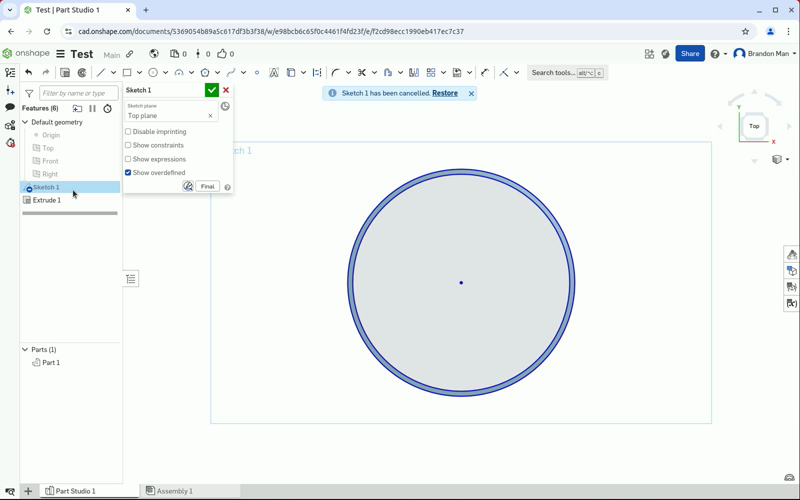
mouse_move(229, 92)
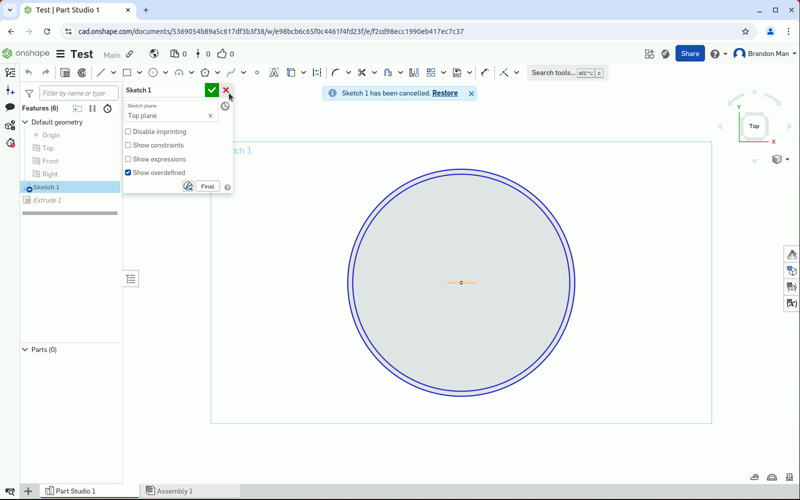
click(229, 92)
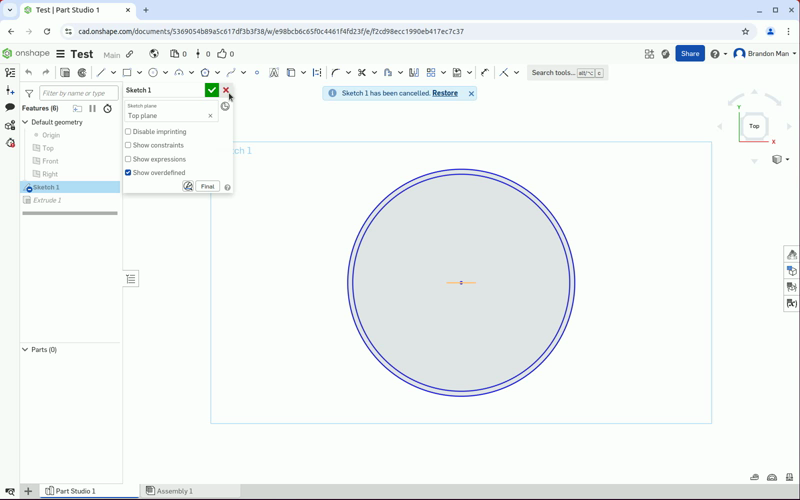
key(shift+s)
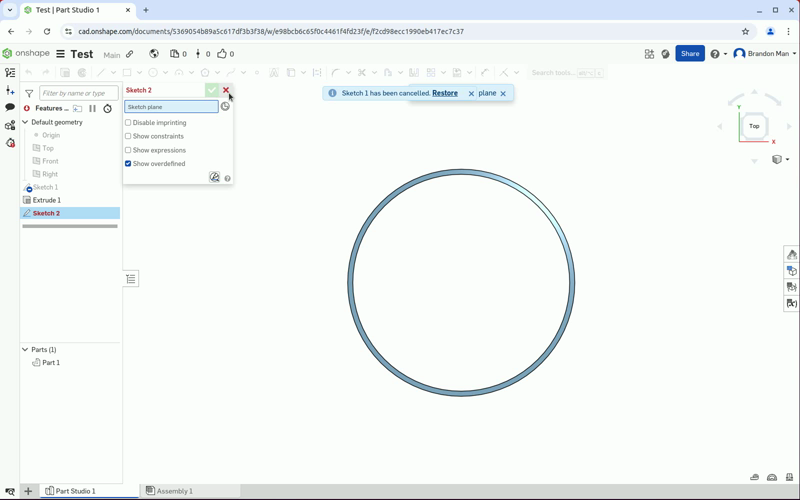
mouse_move(73, 150)
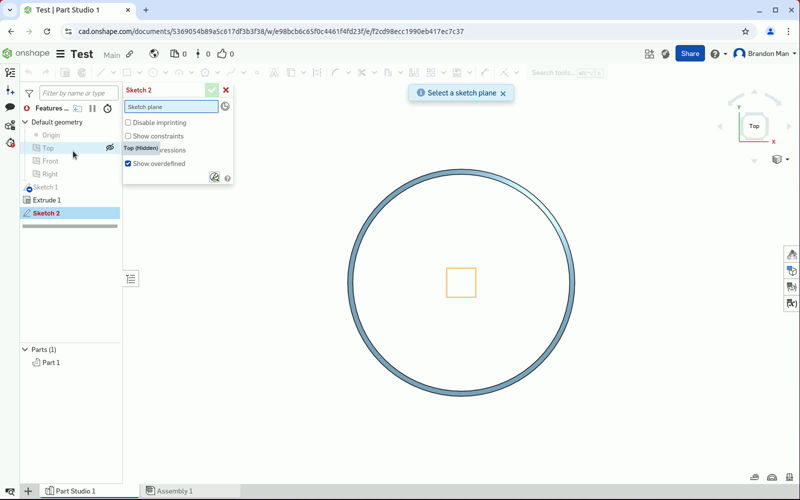
click(73, 150)
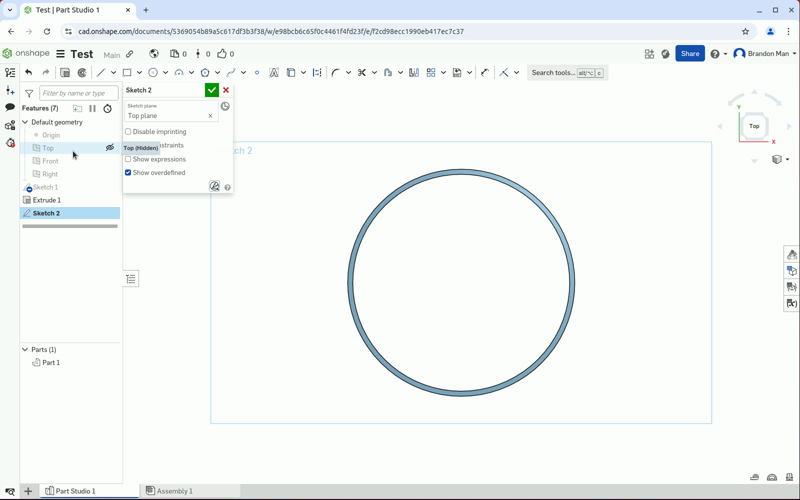
mouse_move(73, 352)
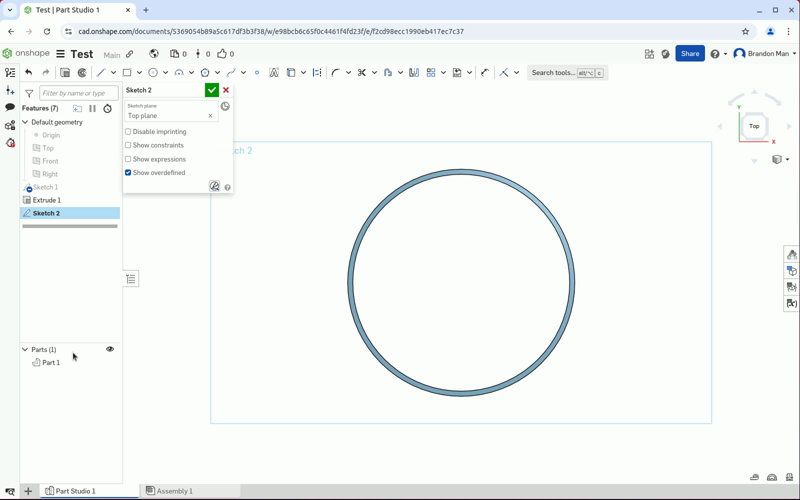
key(y)
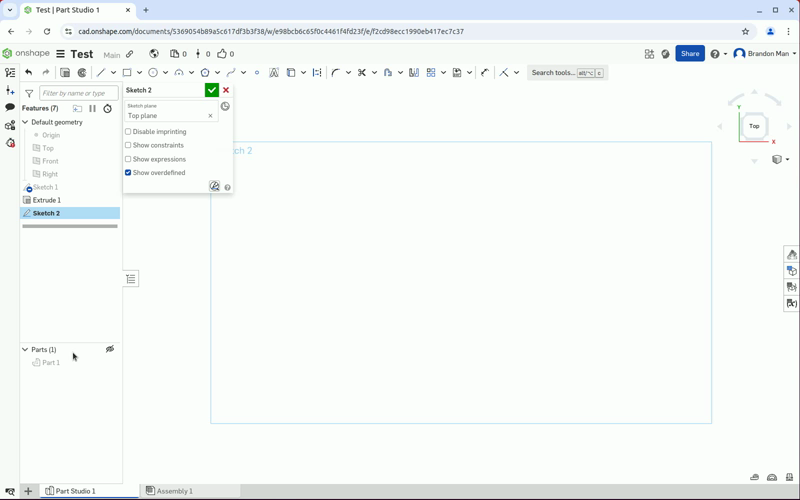
key(c)
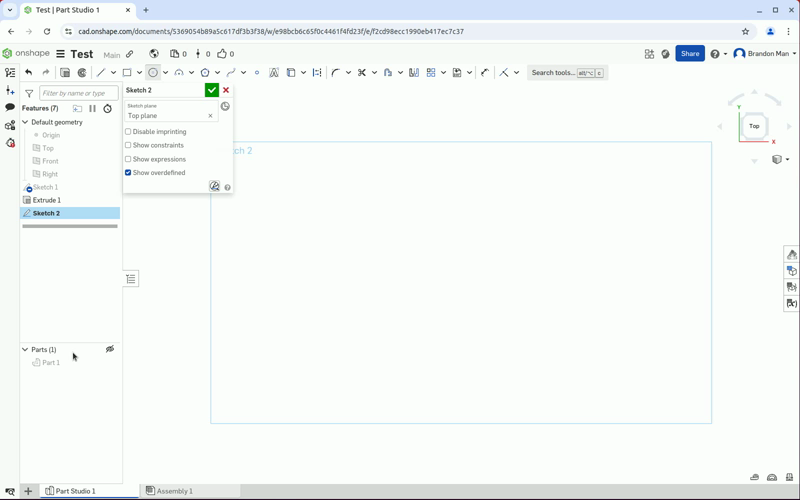
key_down(shift)
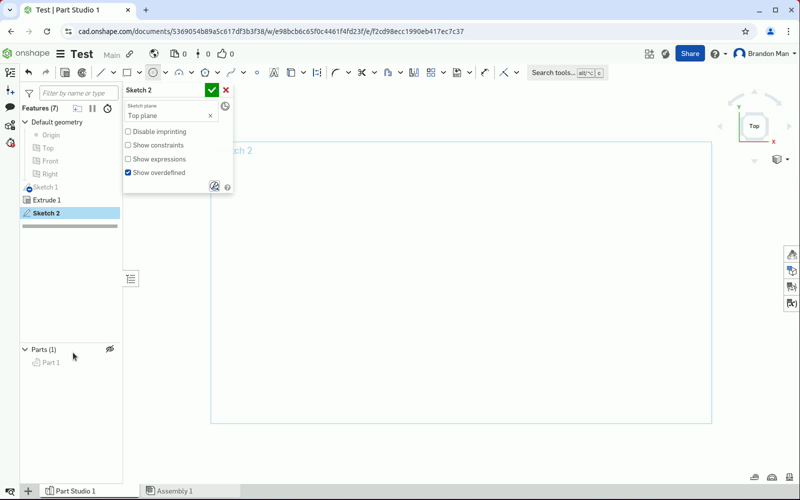
mouse_move(461, 282)
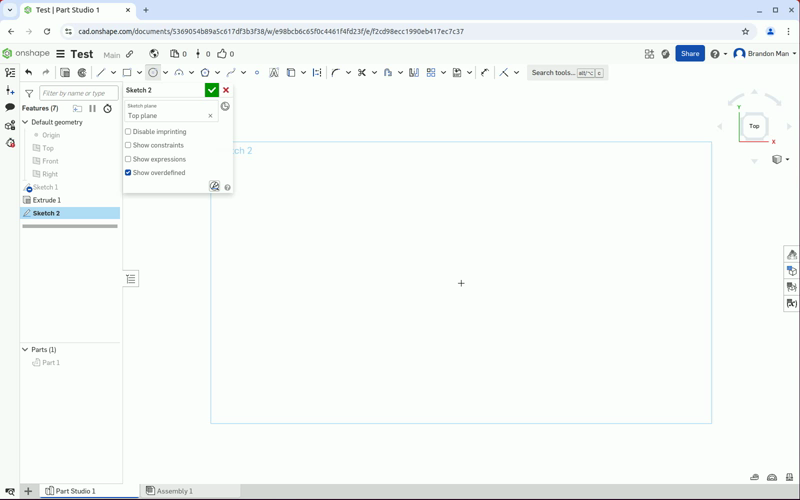
click(461, 282)
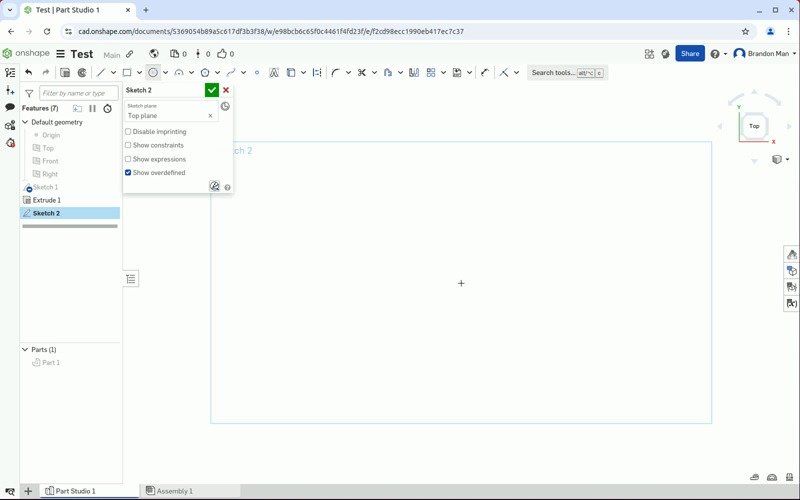
key_up(shift)
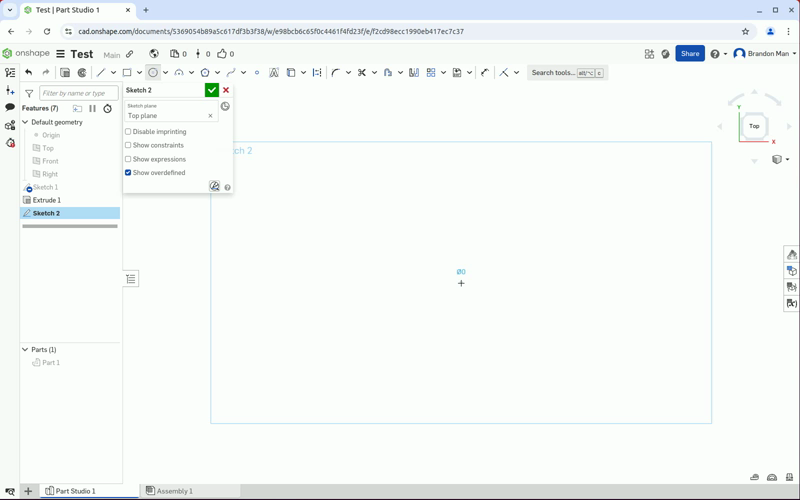
mouse_move(574, 282)
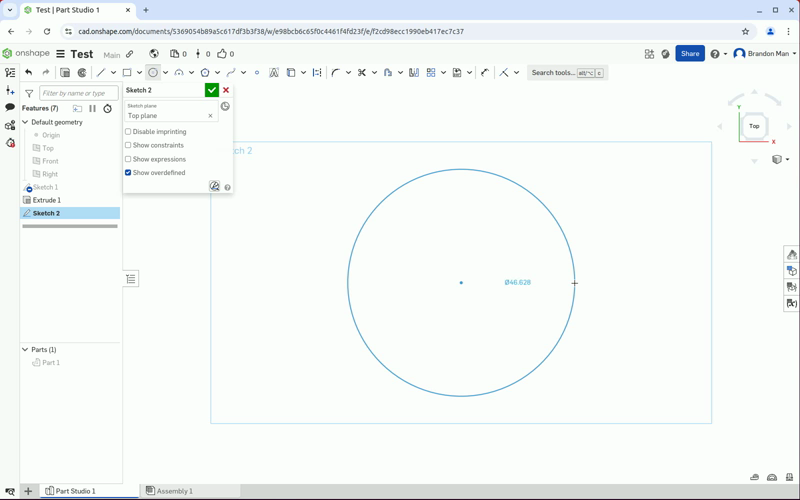
click(574, 282)
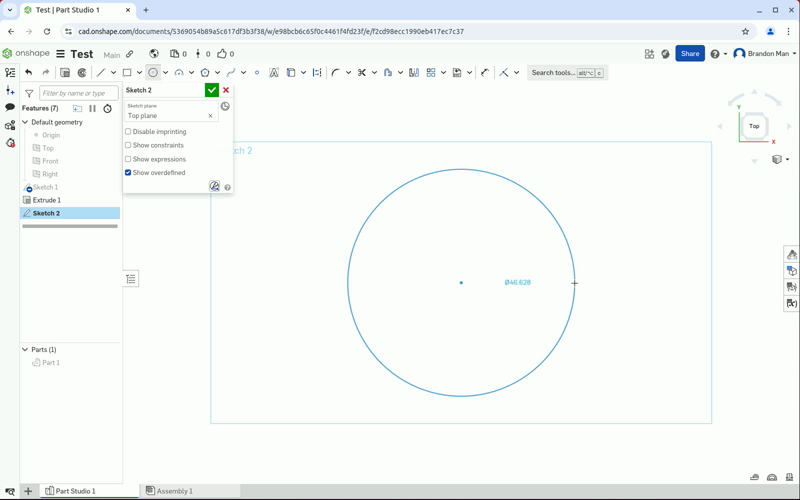
key(esc)
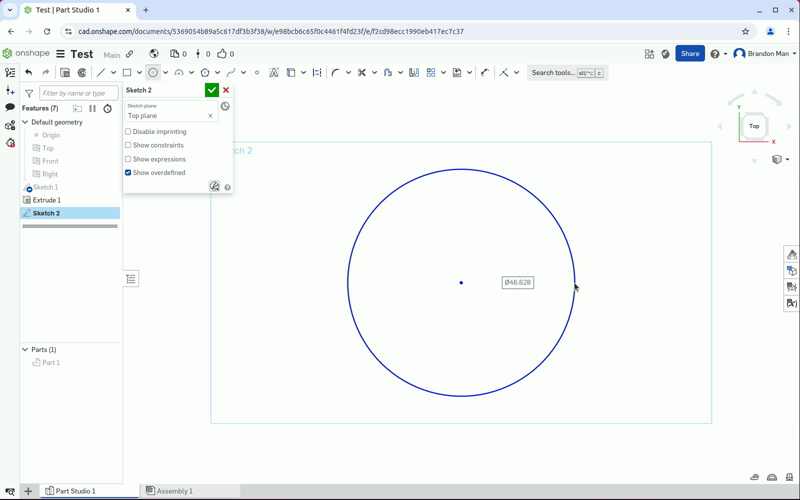
mouse_move(472, 334)
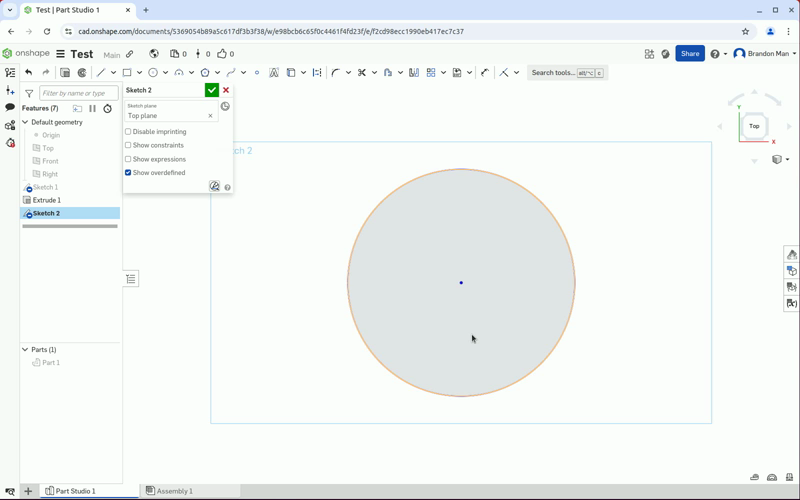
click(472, 334)
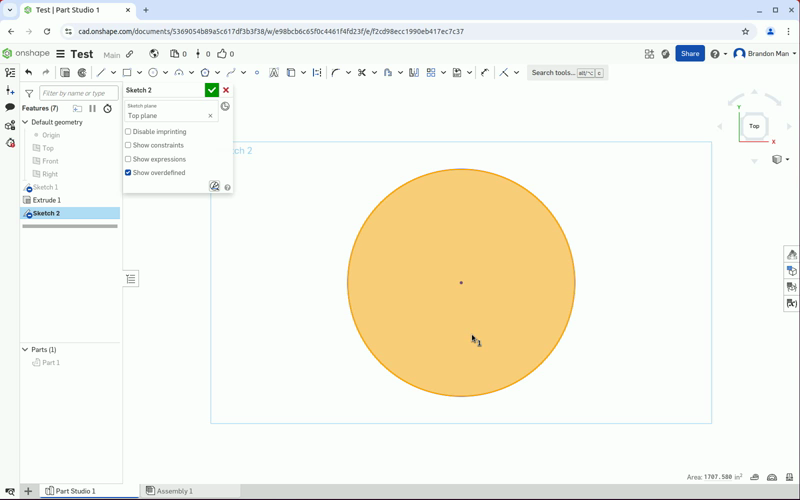
mouse_move(73, 352)
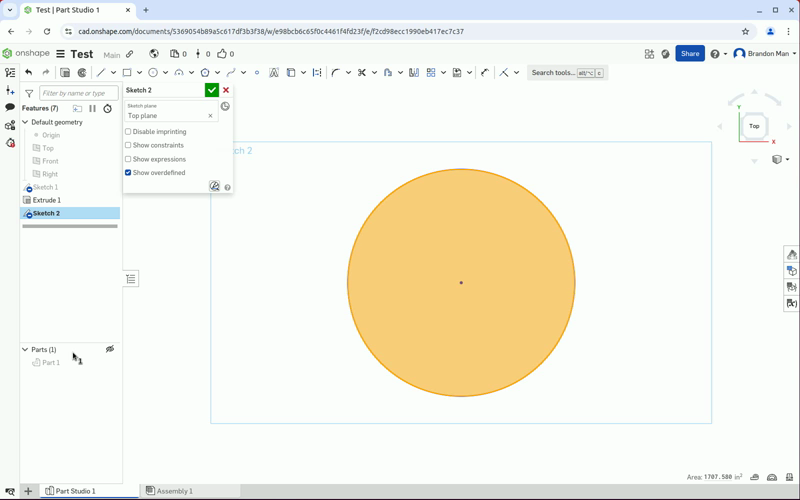
key(shift+y)
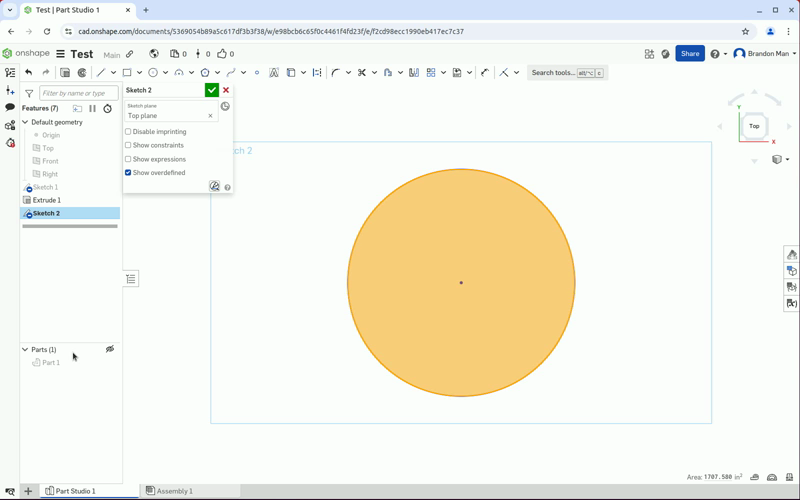
key(shift+e)
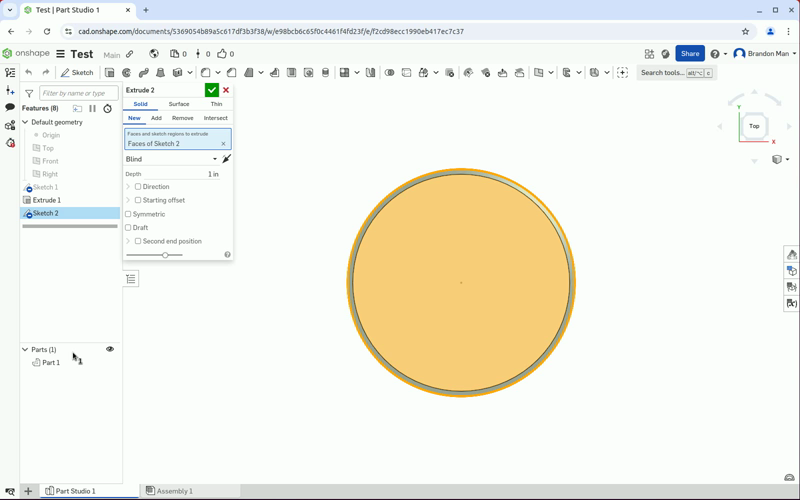
mouse_move(143, 106)
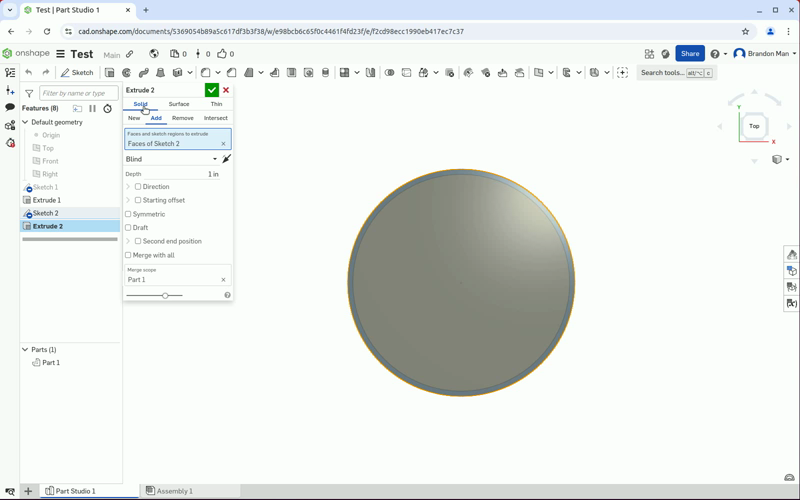
click(143, 106)
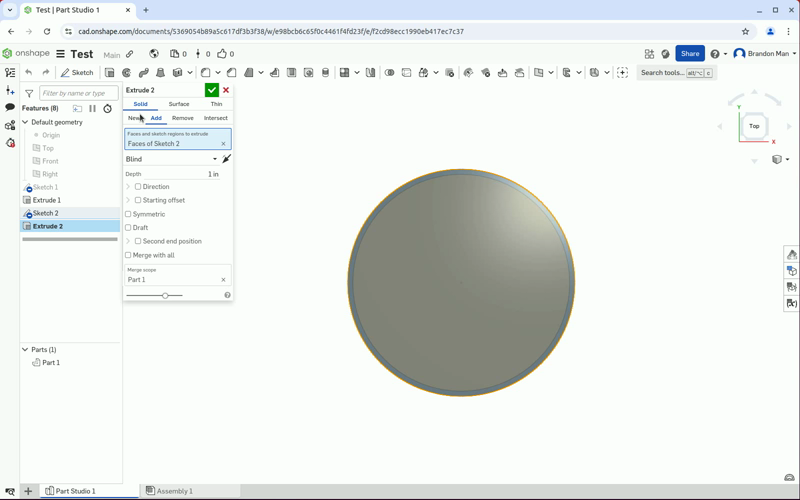
mouse_move(137, 120)
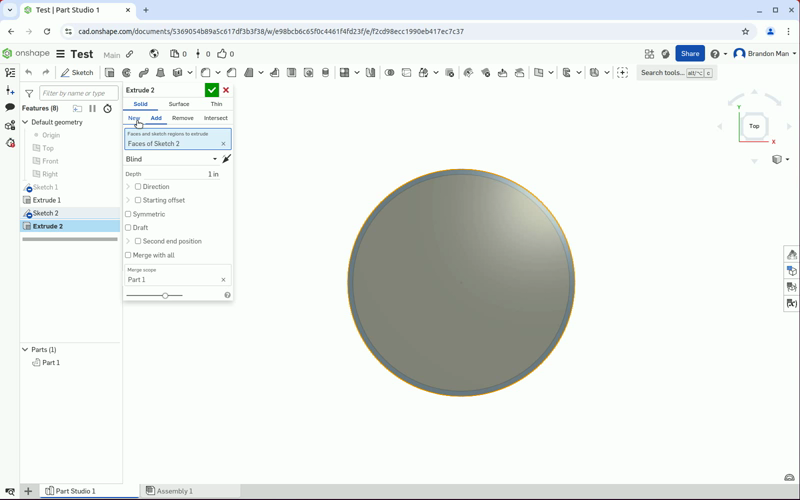
click(137, 120)
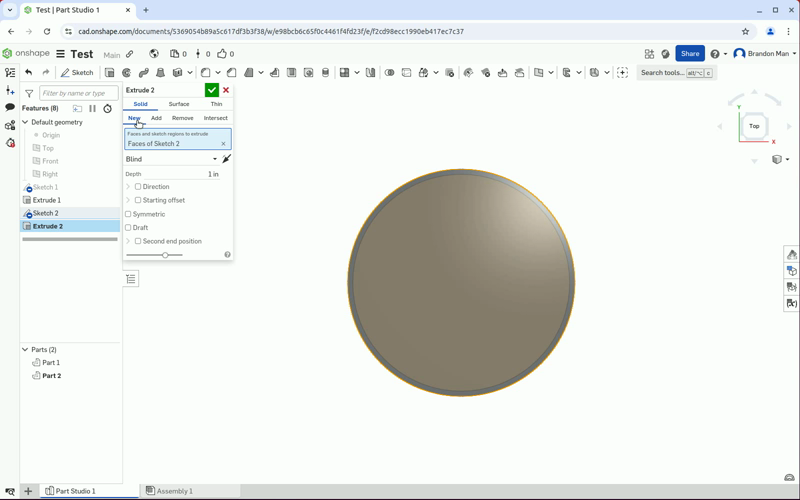
key(tab, 4)
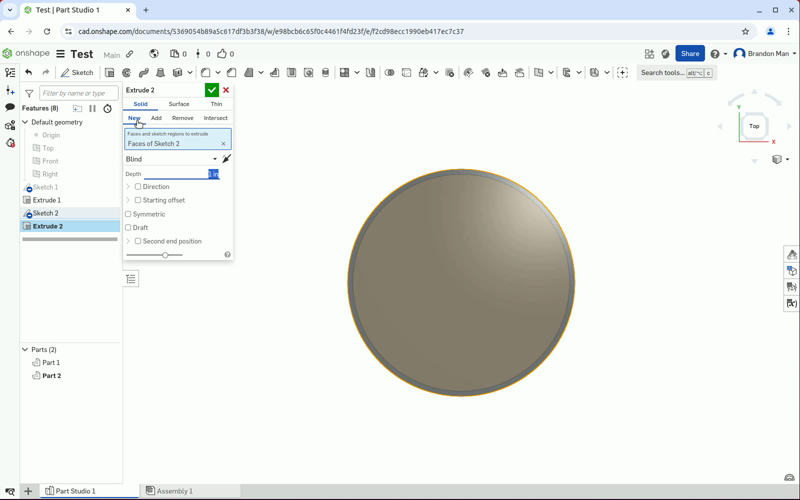
text(2.166)
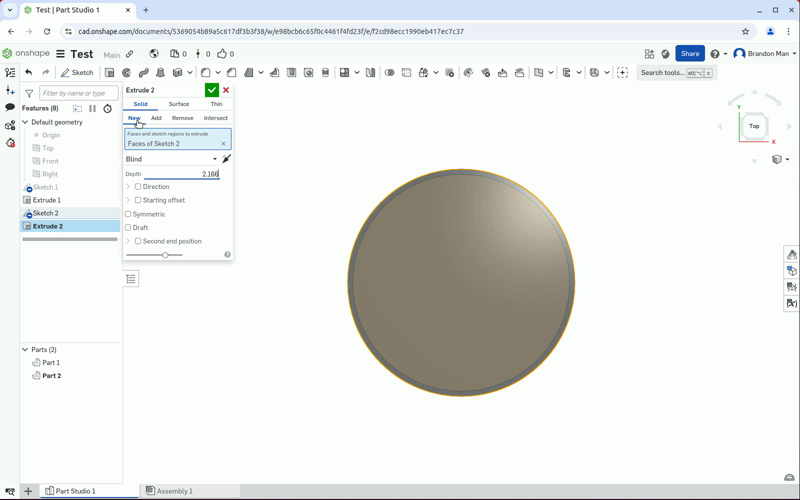
key(enter)
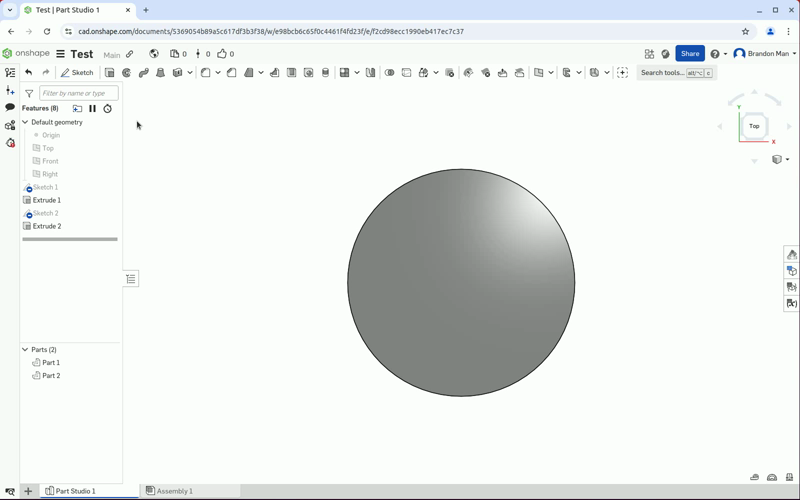
key(shift+h)
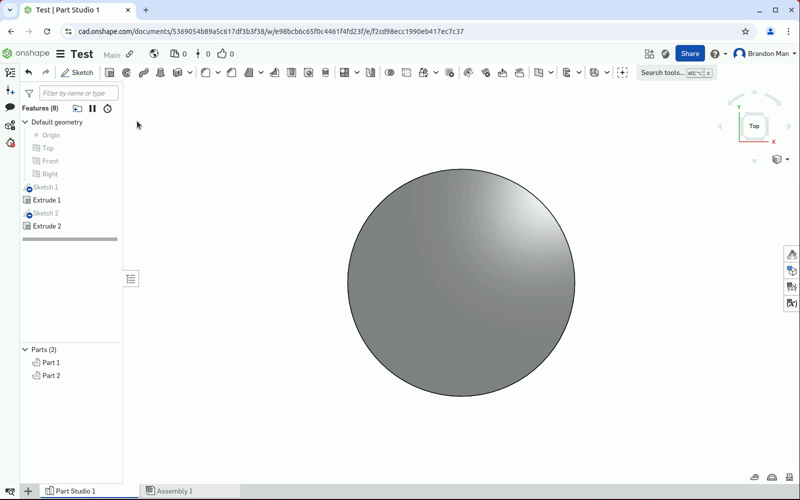
key(shift+h)
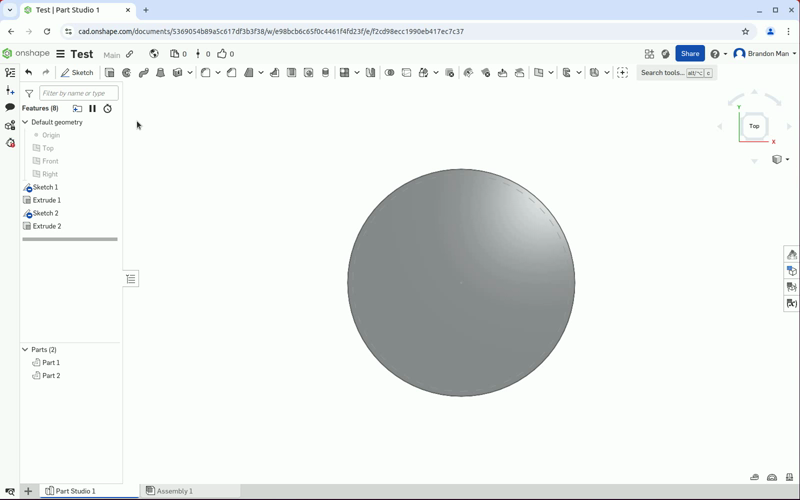
key(shift+7)
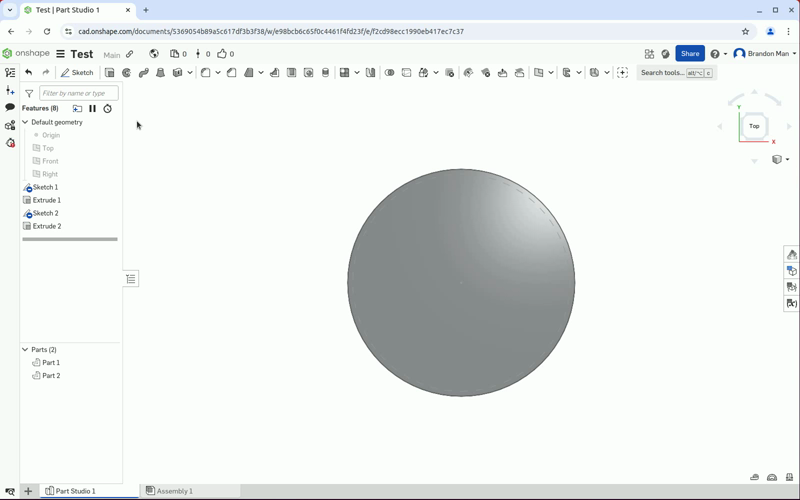
key(up, 3)
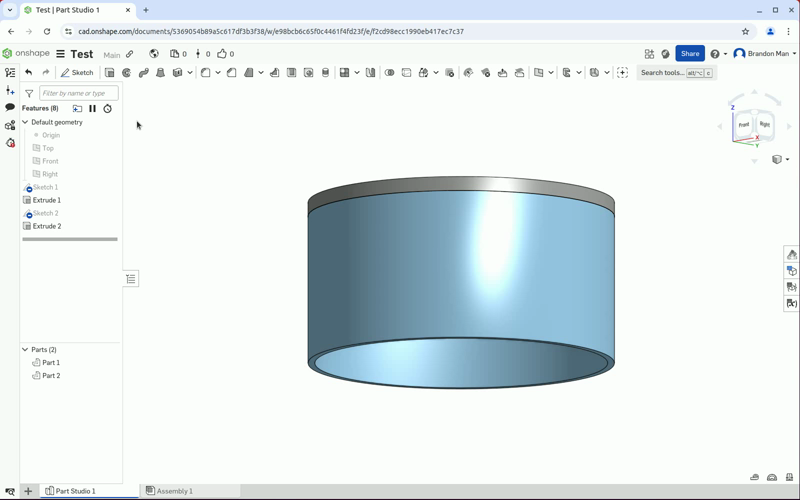
key(left, 3)
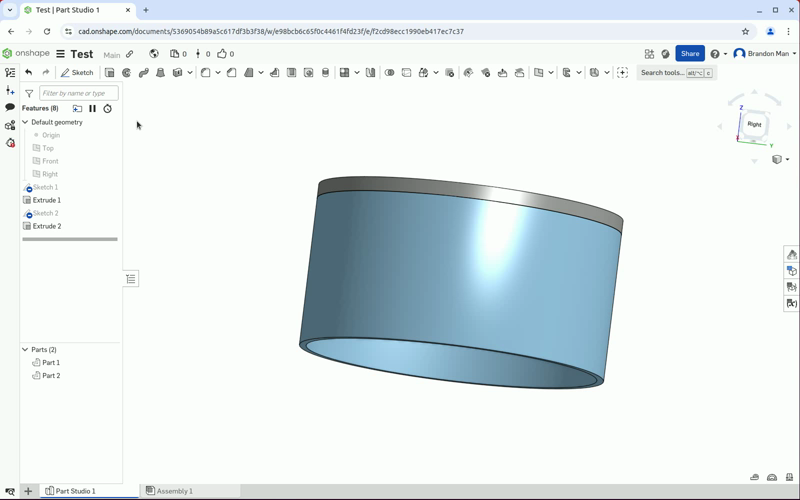
key(right, 3)
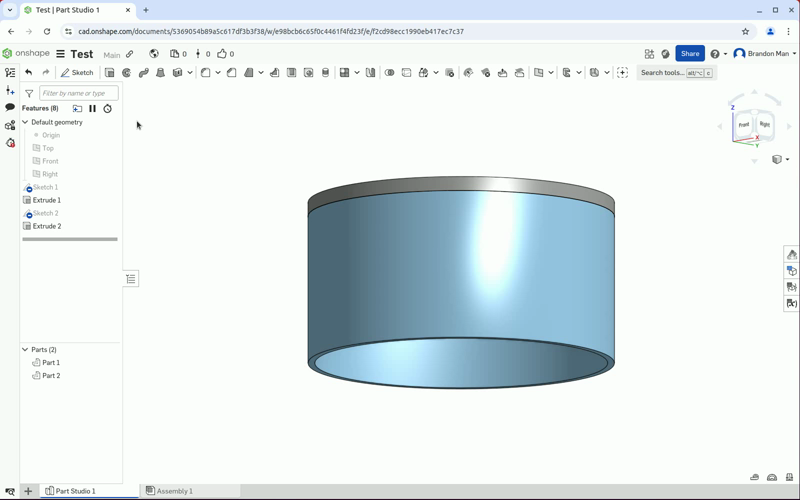
key(down, 3)
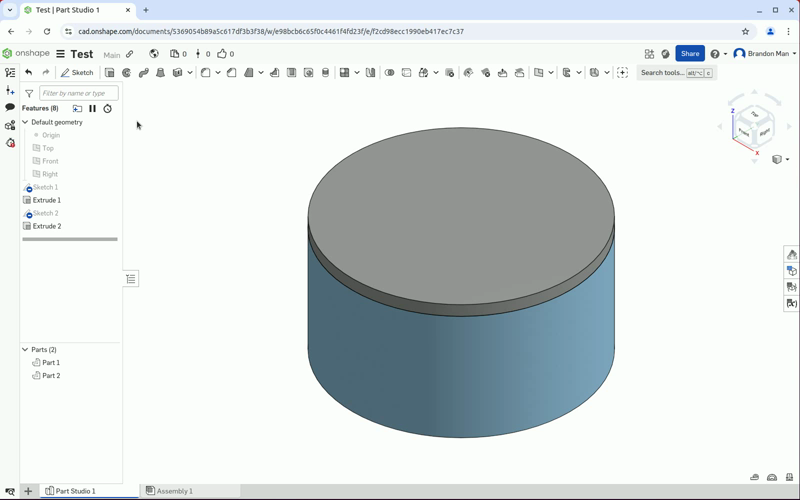
mouse_move(73, 189)
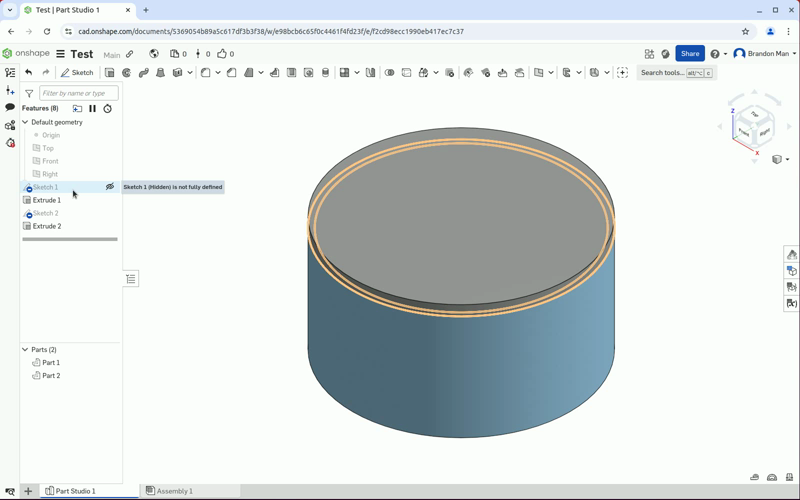
click(73, 189)